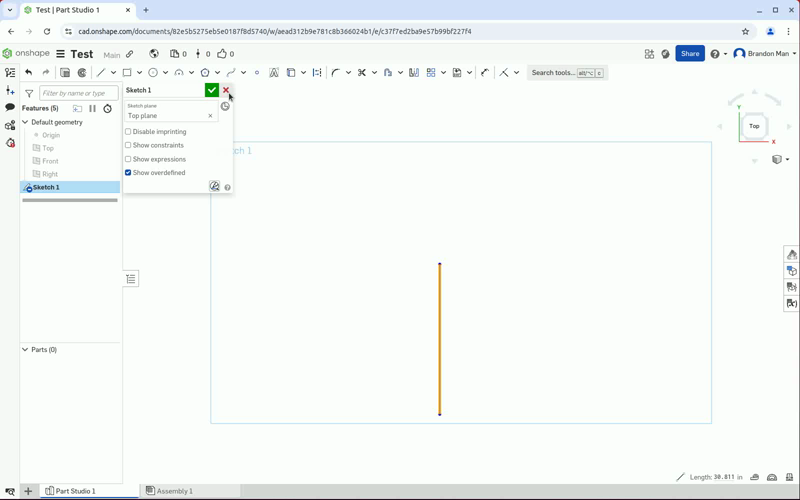
key(shift+h)
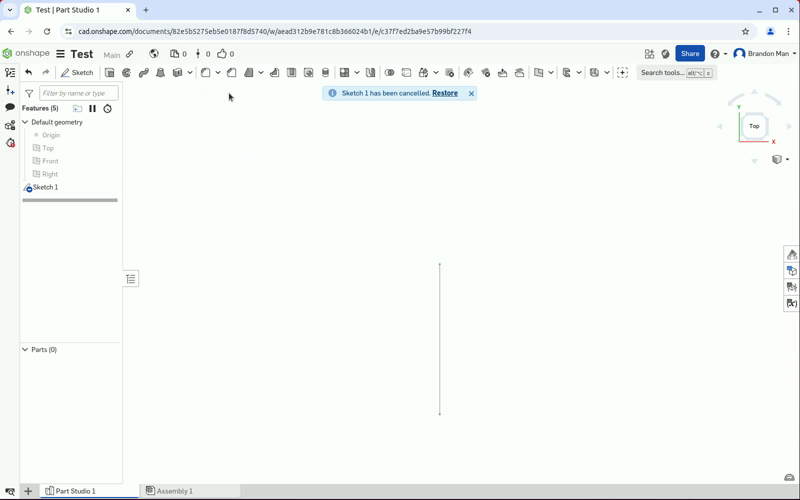
key(shift+s)
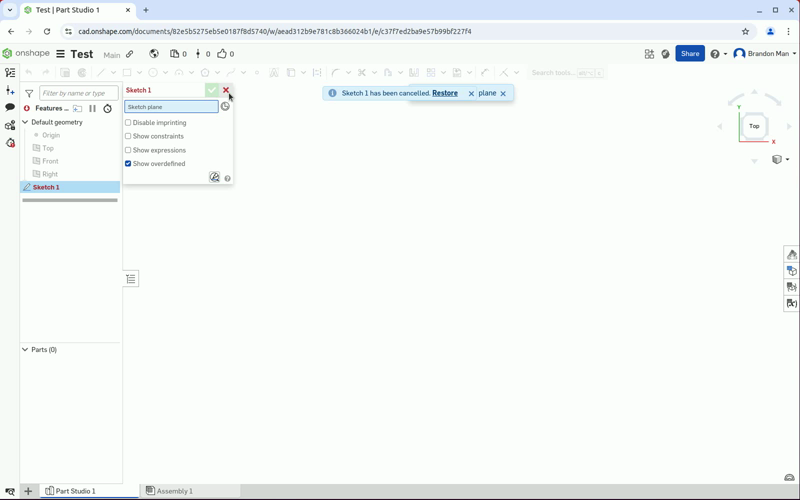
mouse_move(73, 150)
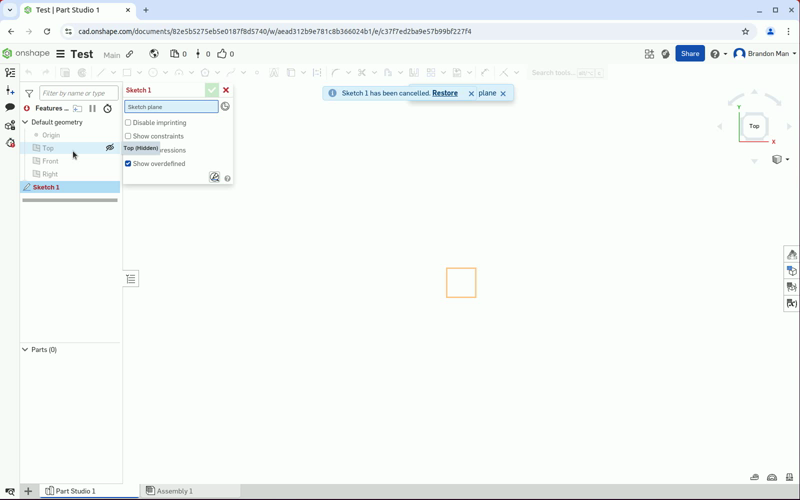
click(73, 150)
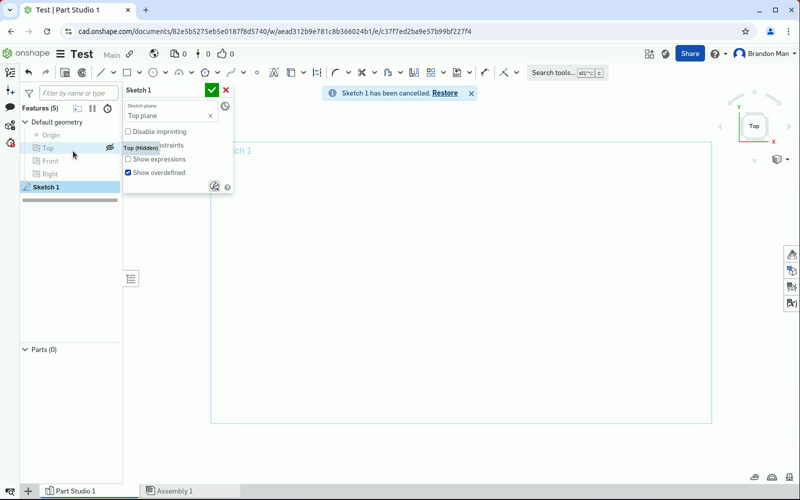
mouse_move(73, 352)
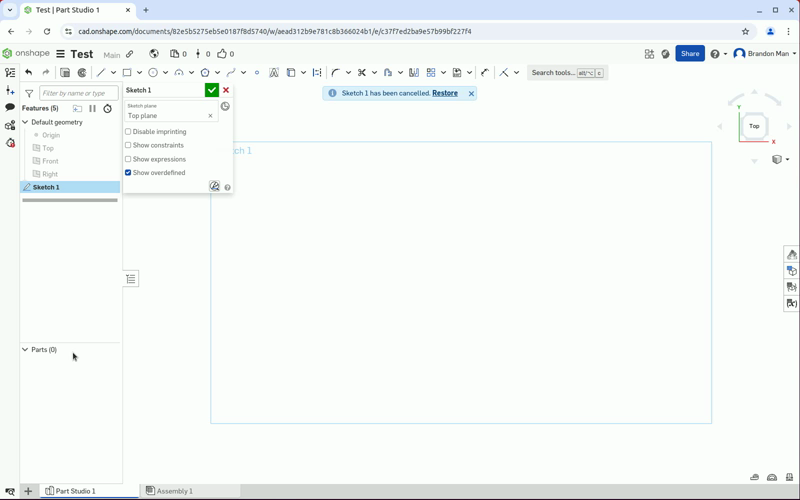
key(y)
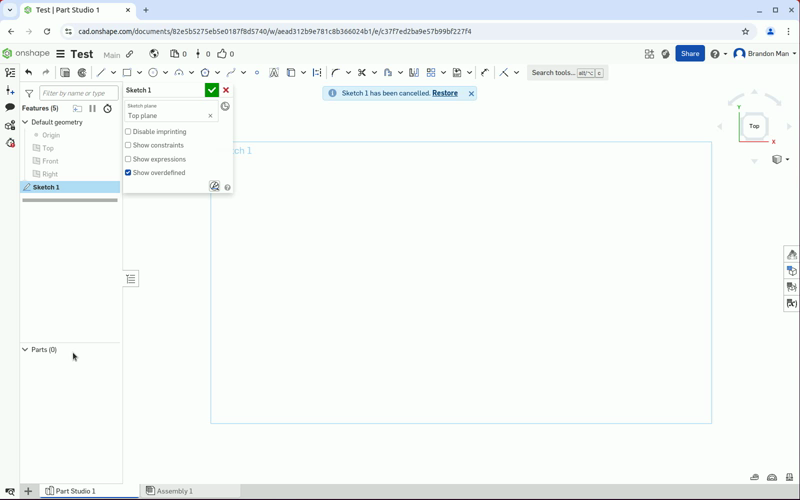
key(c)
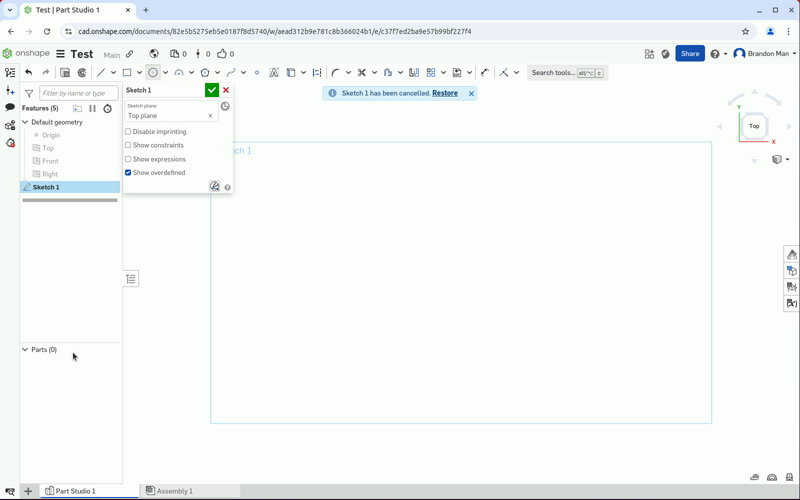
key_down(shift)
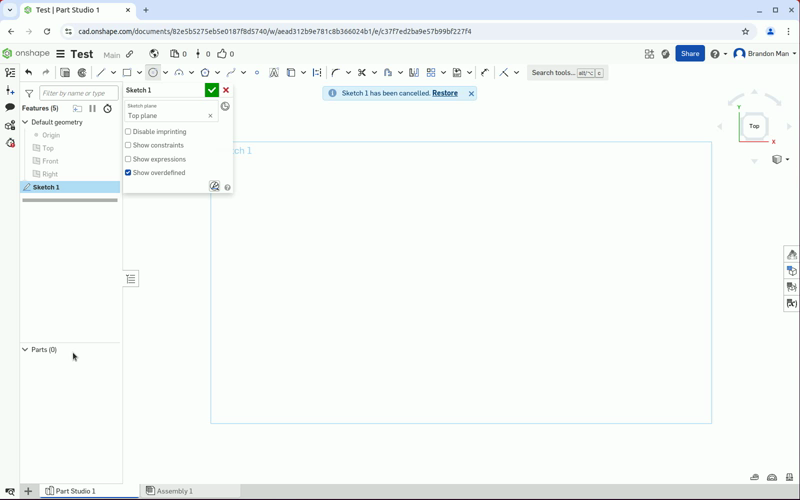
mouse_move(461, 282)
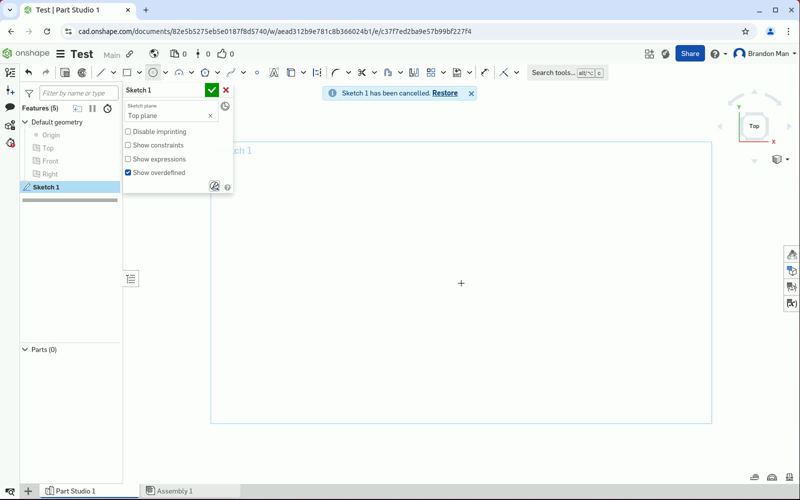
click(461, 282)
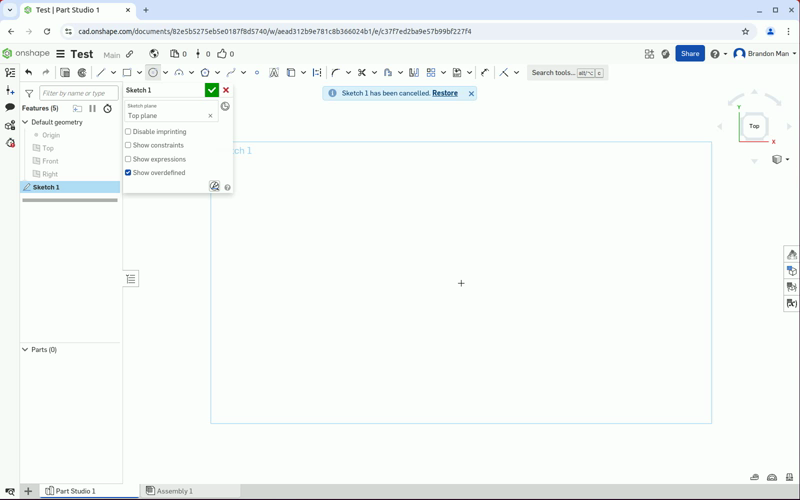
key_up(shift)
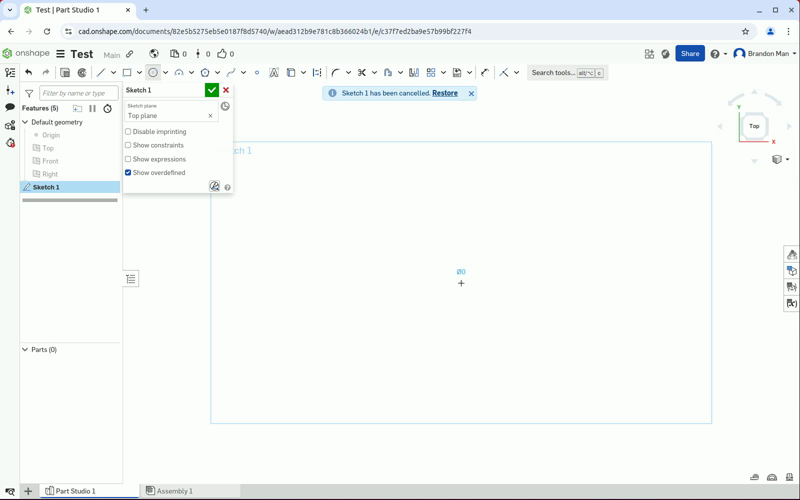
mouse_move(485, 282)
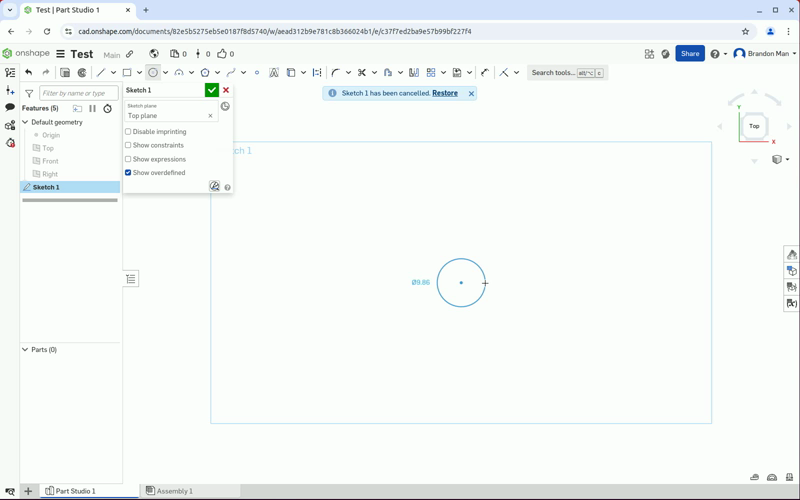
click(485, 282)
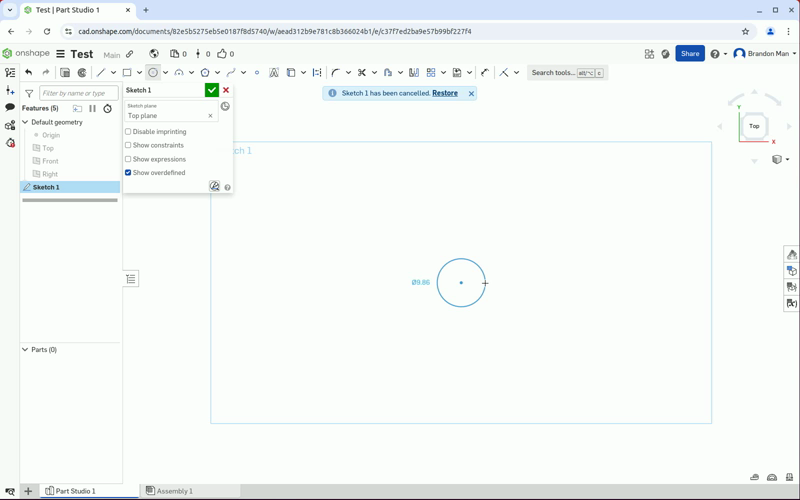
key(esc)
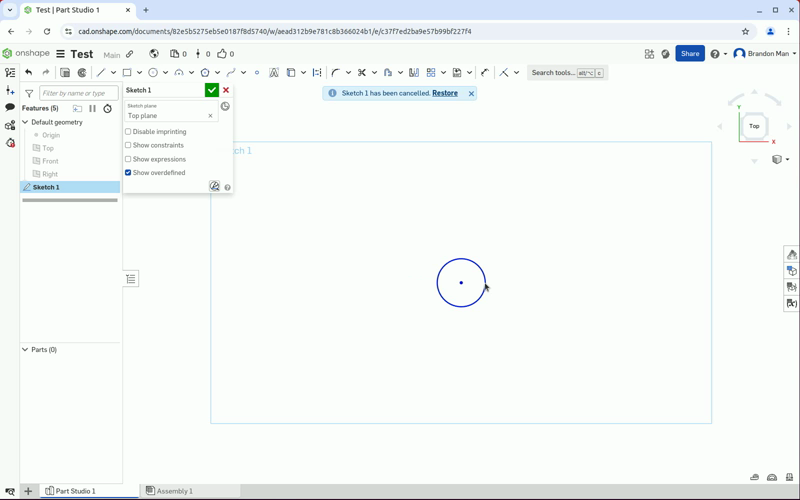
mouse_move(467, 286)
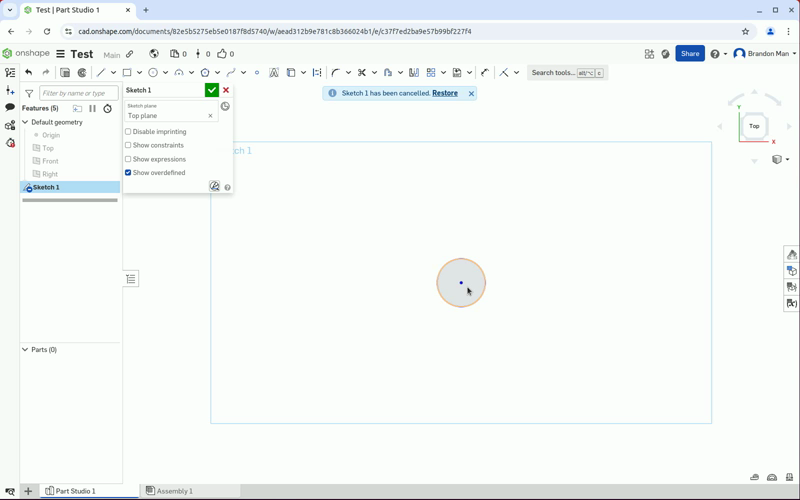
click(467, 286)
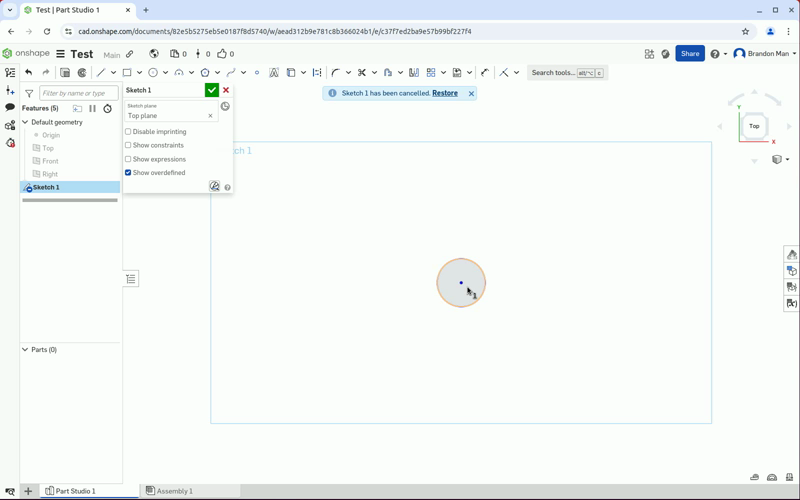
mouse_move(73, 352)
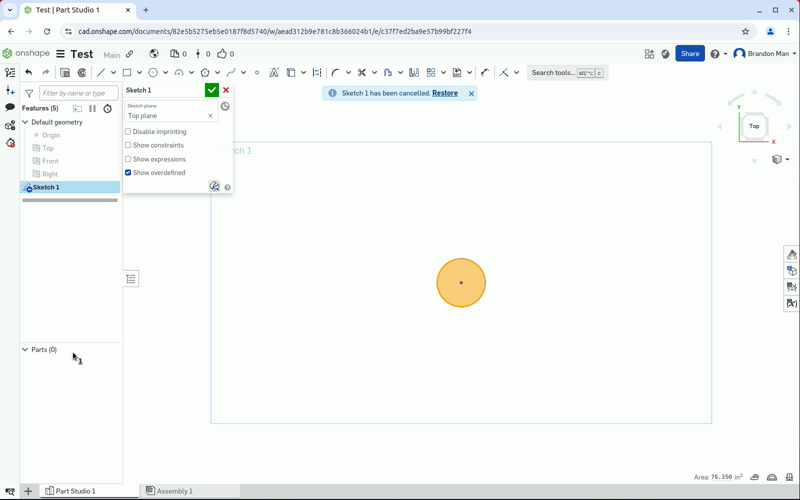
key(shift+y)
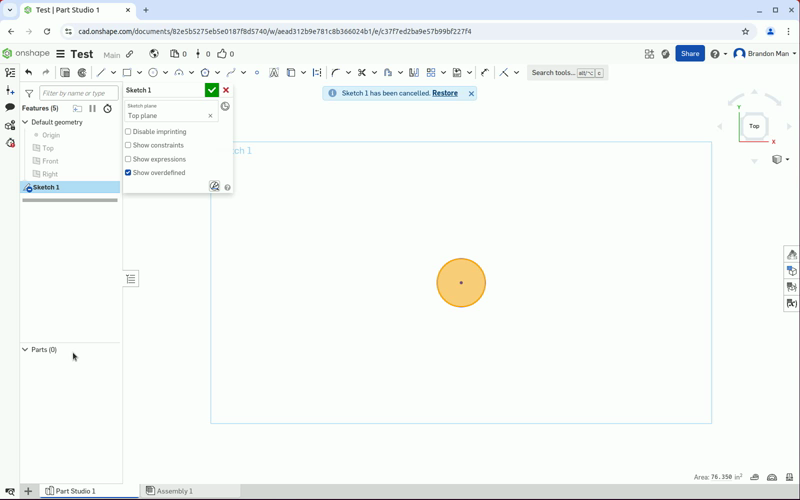
key(shift+e)
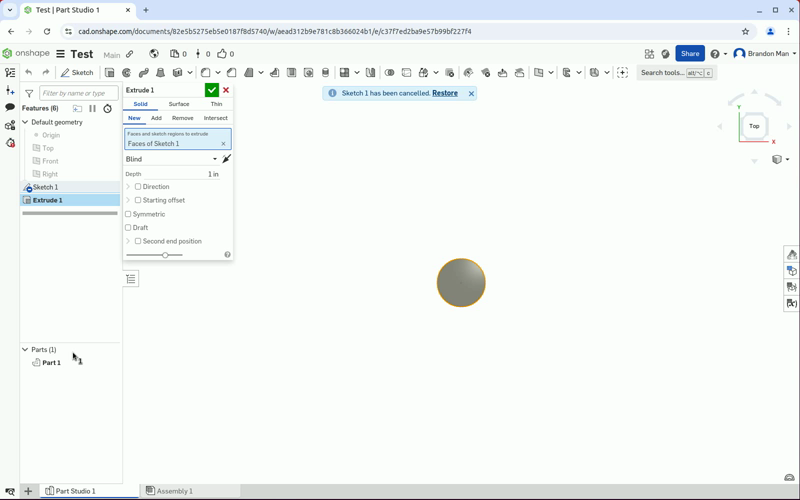
mouse_move(143, 106)
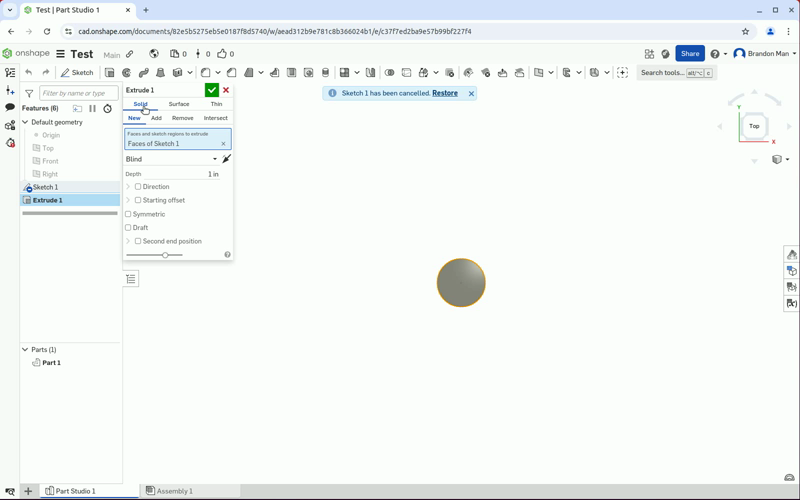
click(143, 106)
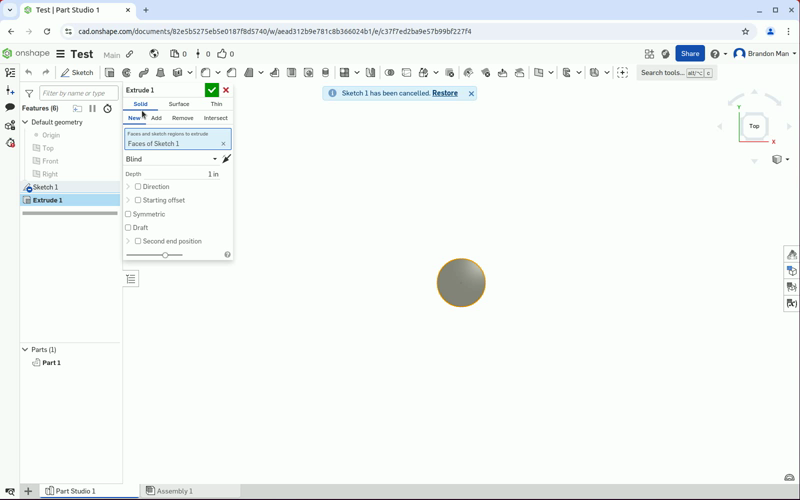
mouse_move(137, 120)
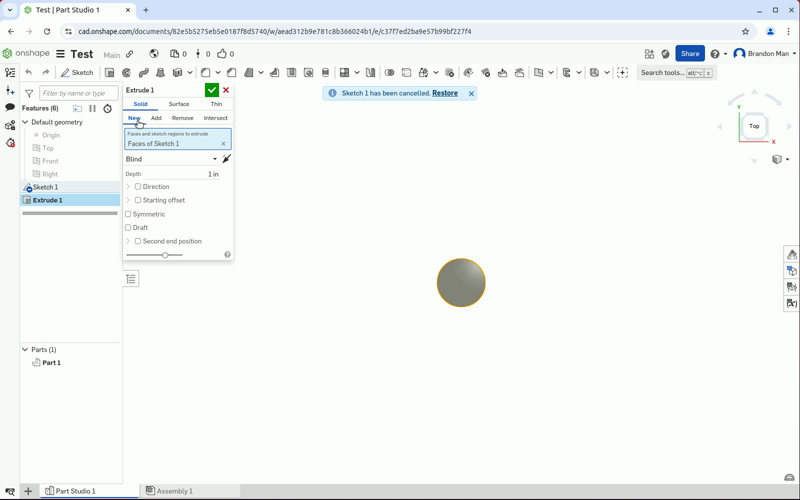
click(137, 120)
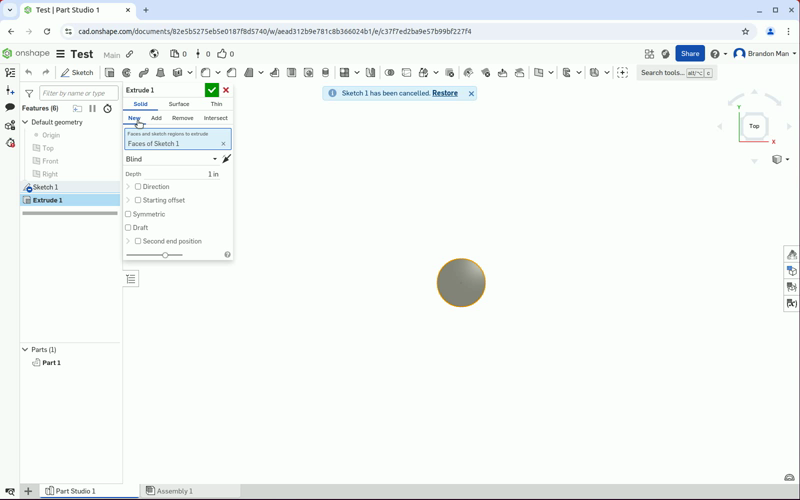
key(tab, 4)
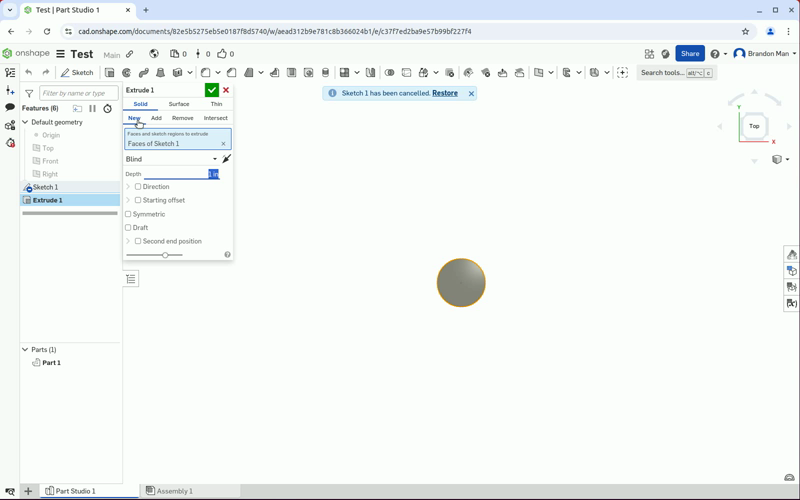
text(23.108)
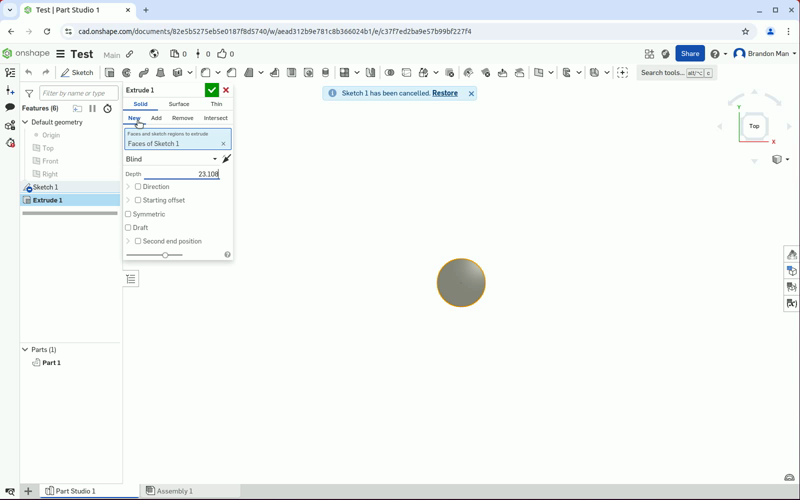
key(enter)
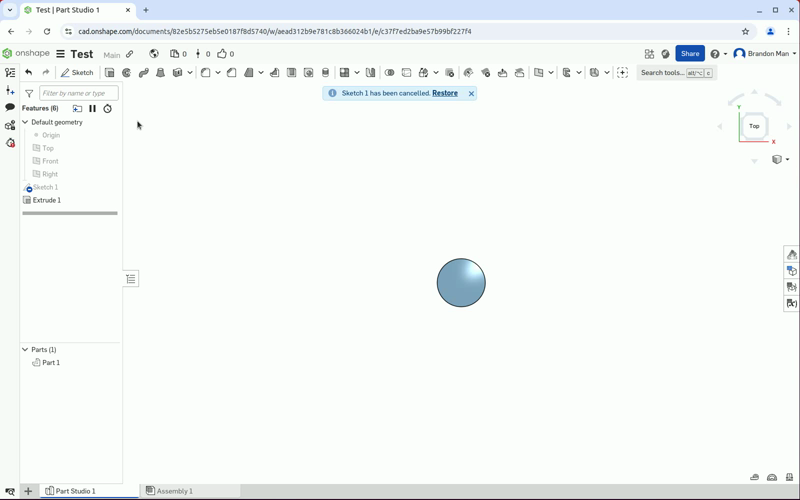
key(shift+h)
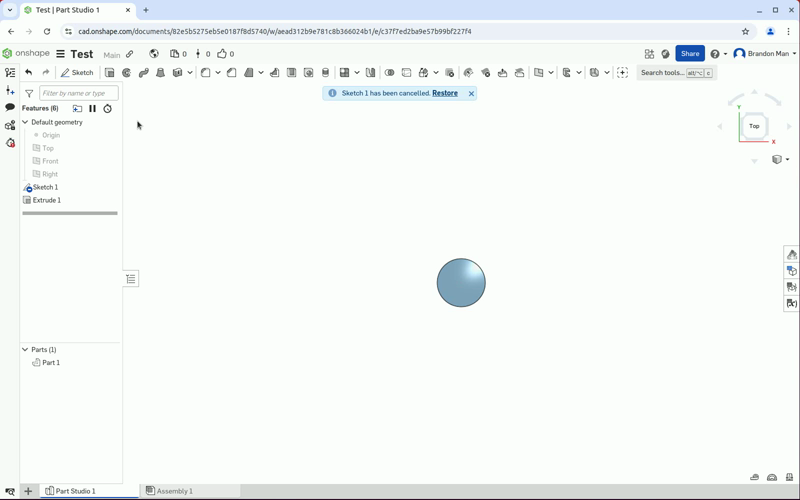
key(shift+h)
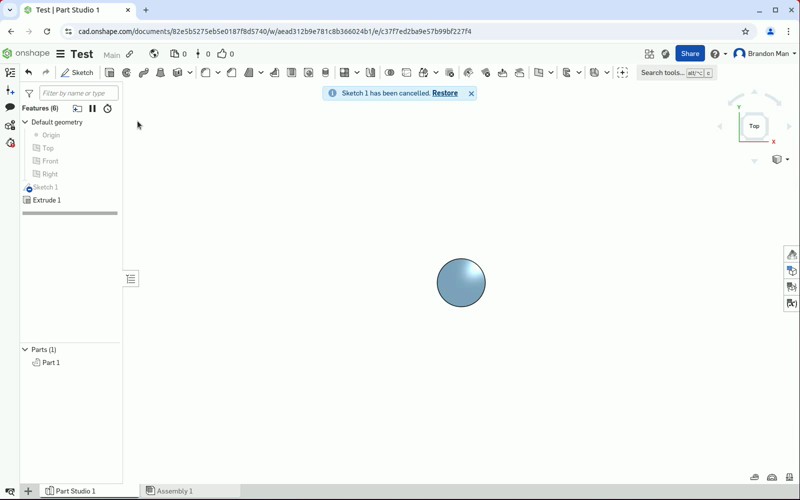
mouse_move(73, 189)
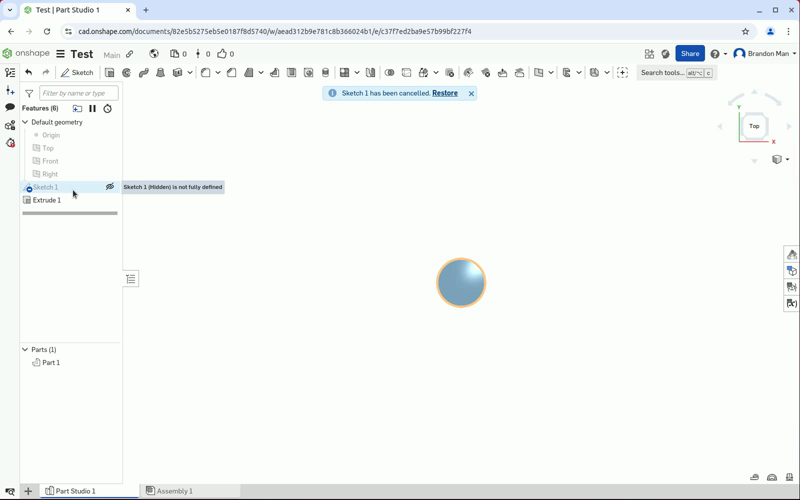
click(73, 189)
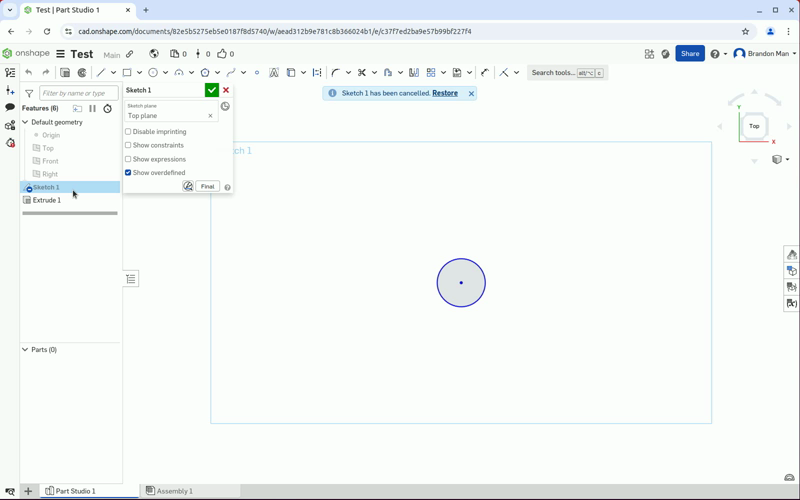
mouse_move(229, 92)
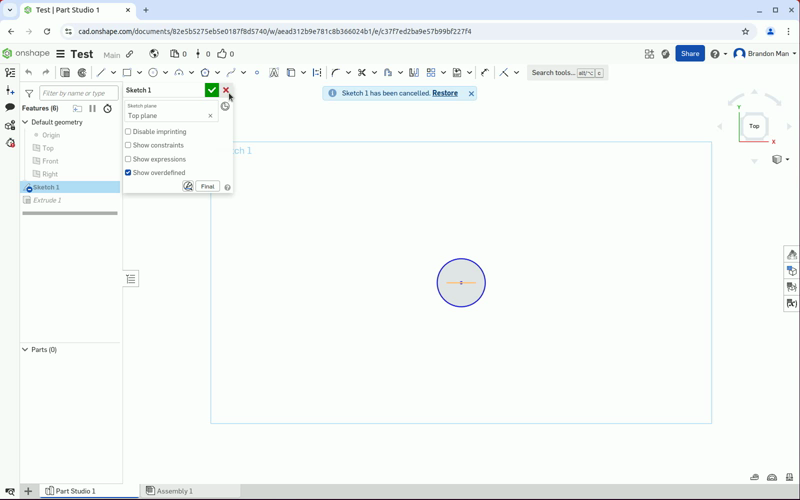
click(229, 92)
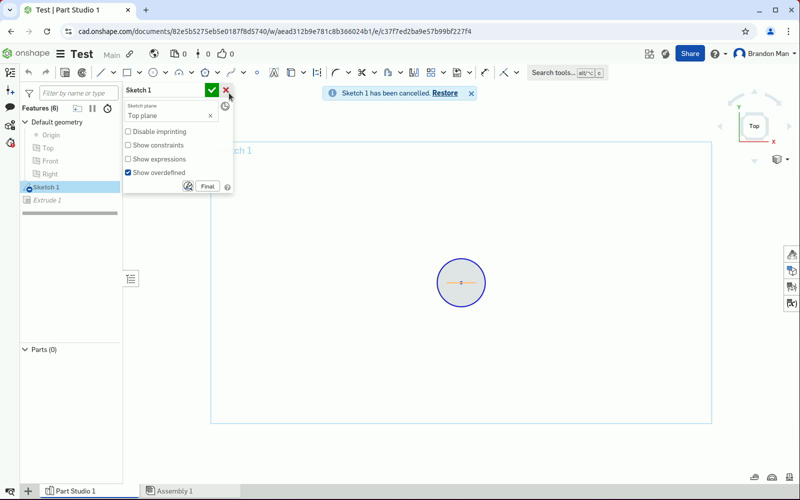
key(shift+s)
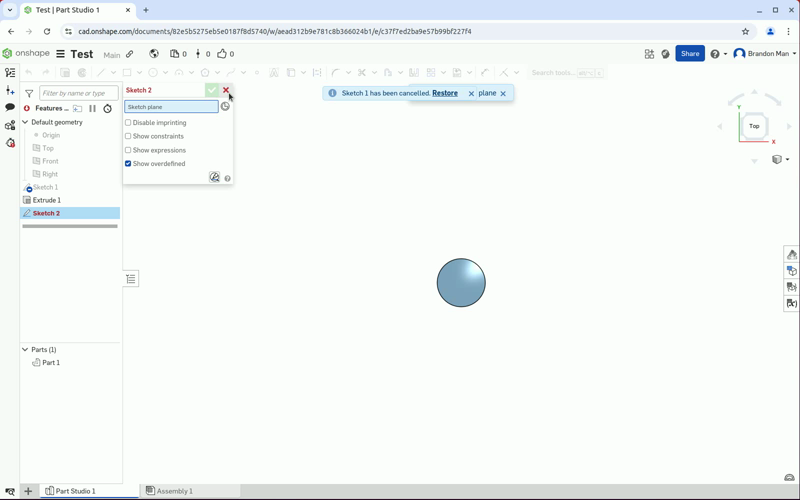
mouse_move(73, 150)
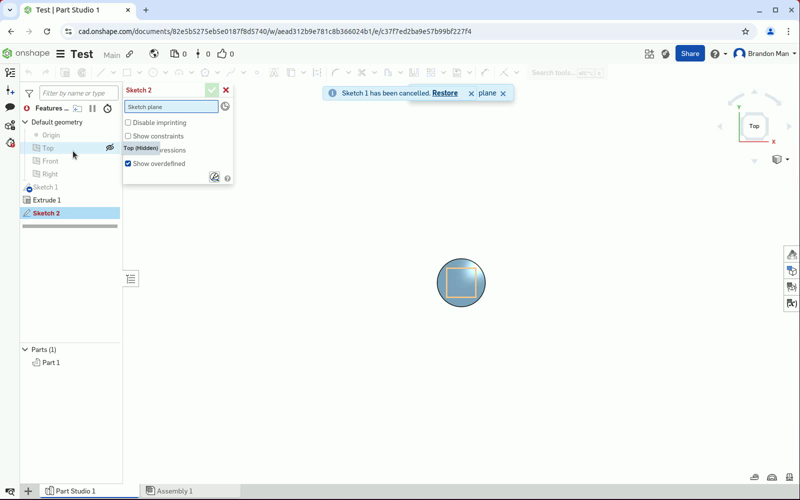
click(73, 150)
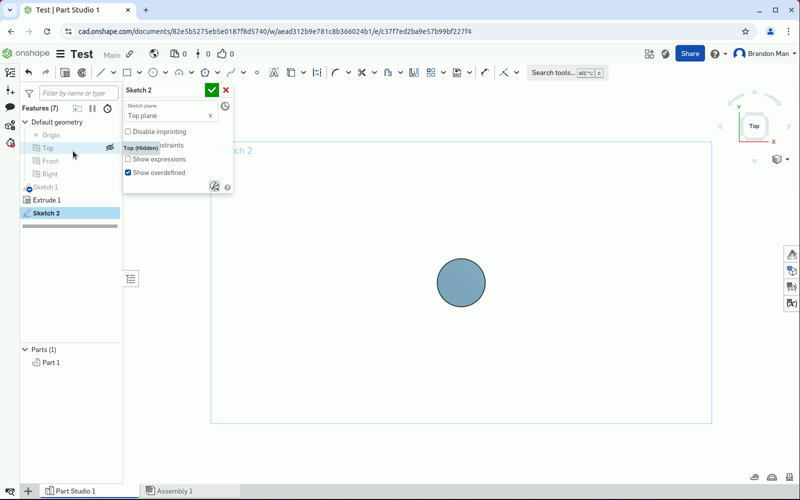
mouse_move(73, 352)
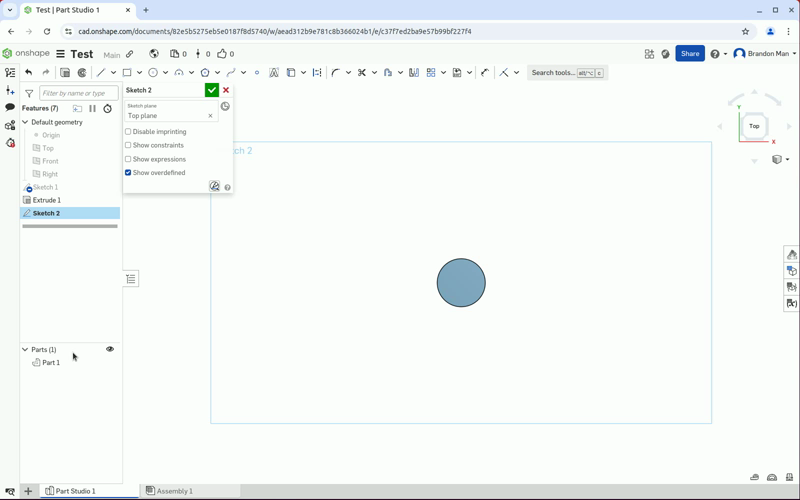
key(y)
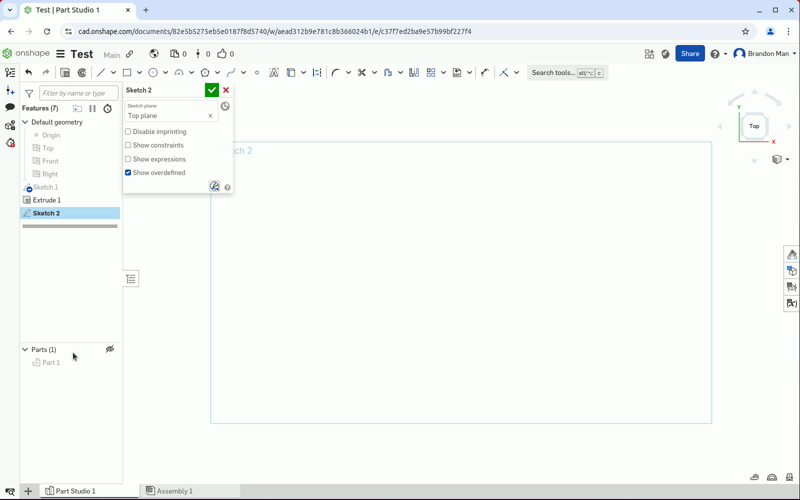
key(c)
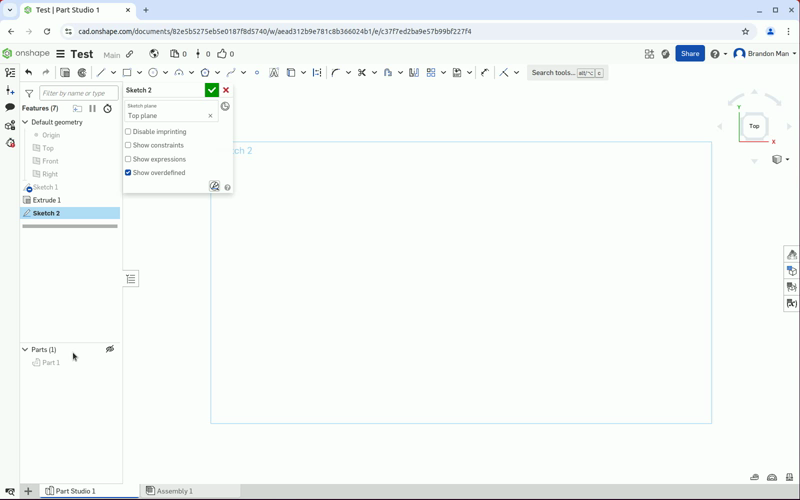
key_down(shift)
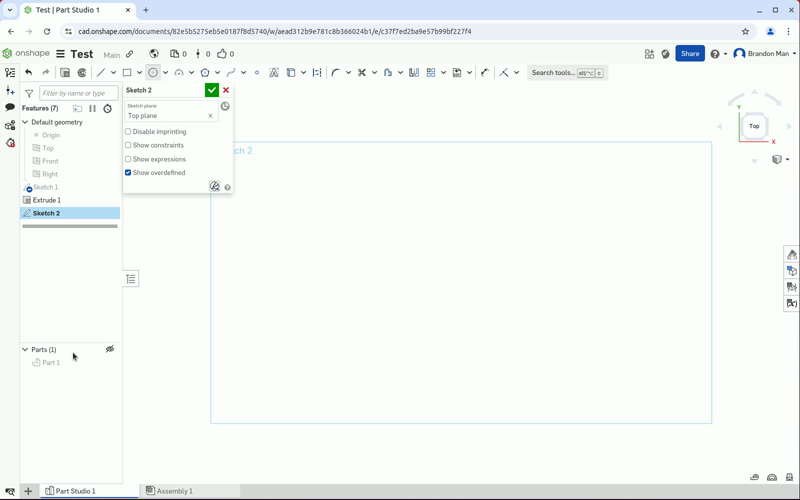
mouse_move(461, 282)
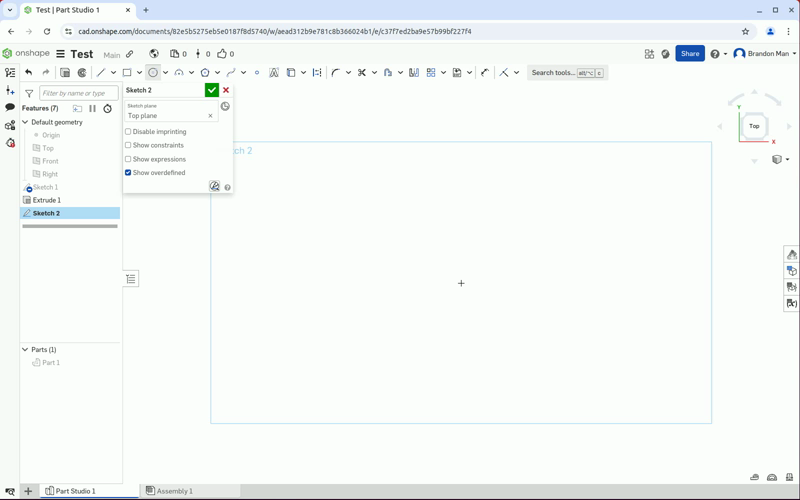
click(461, 282)
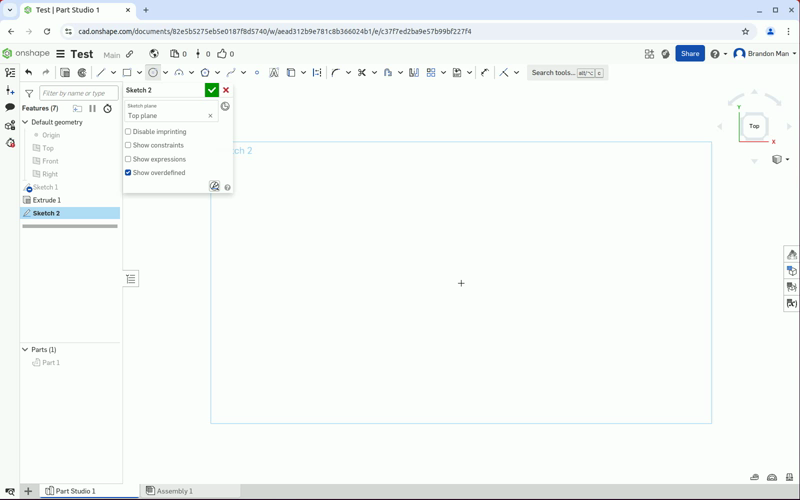
key_up(shift)
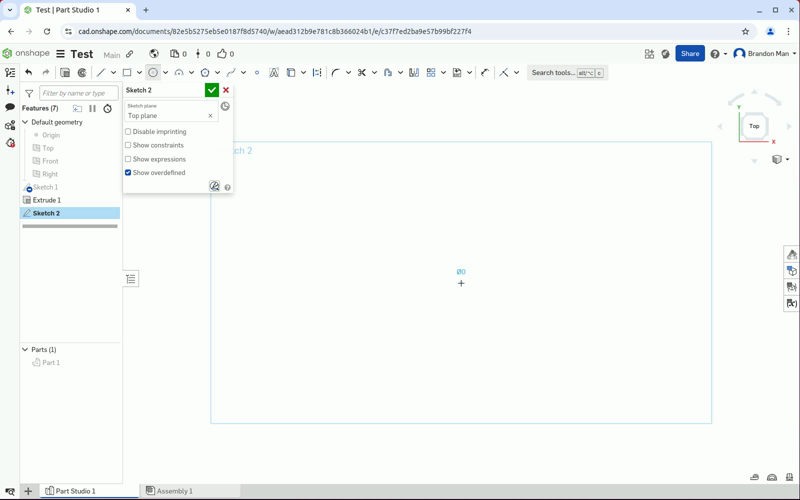
mouse_move(485, 282)
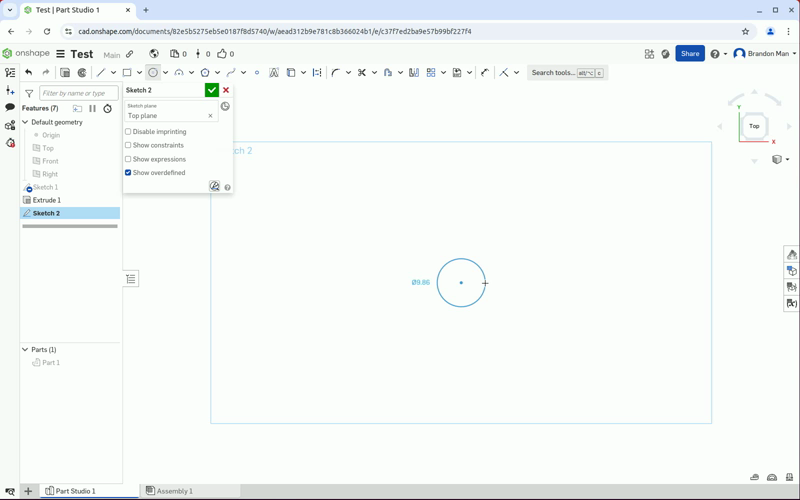
click(485, 282)
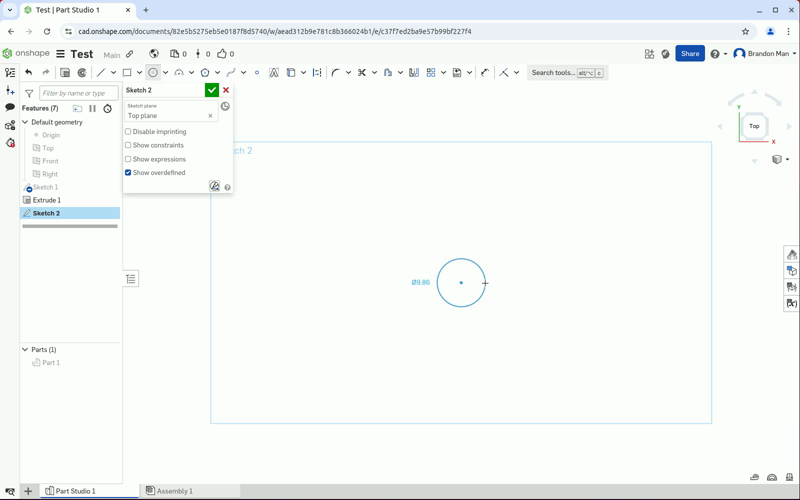
key(esc)
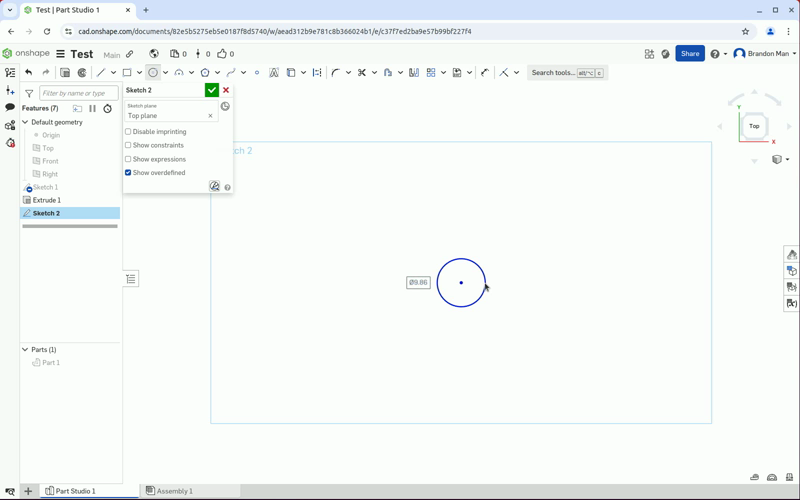
mouse_move(462, 302)
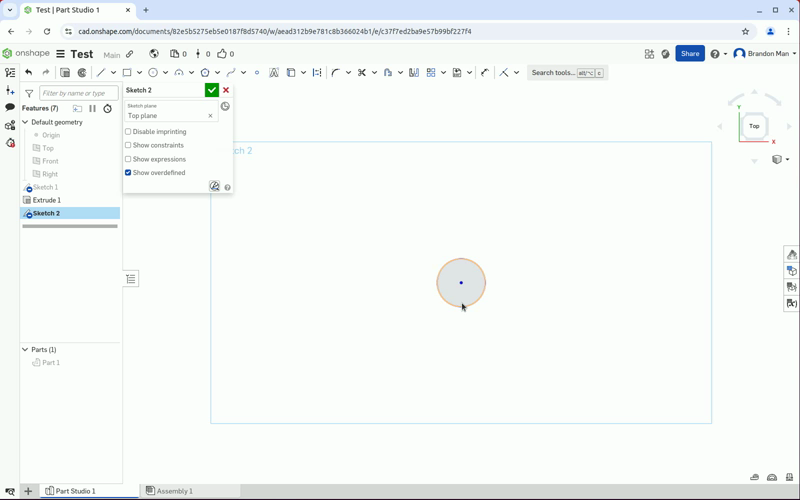
click(462, 302)
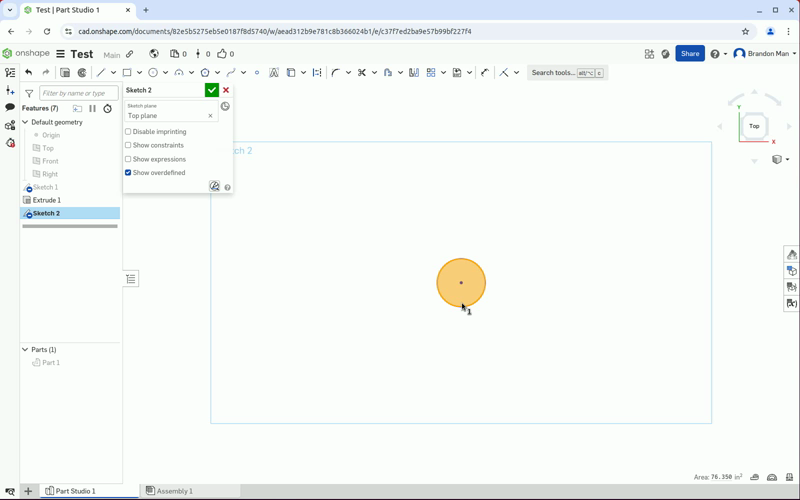
mouse_move(73, 352)
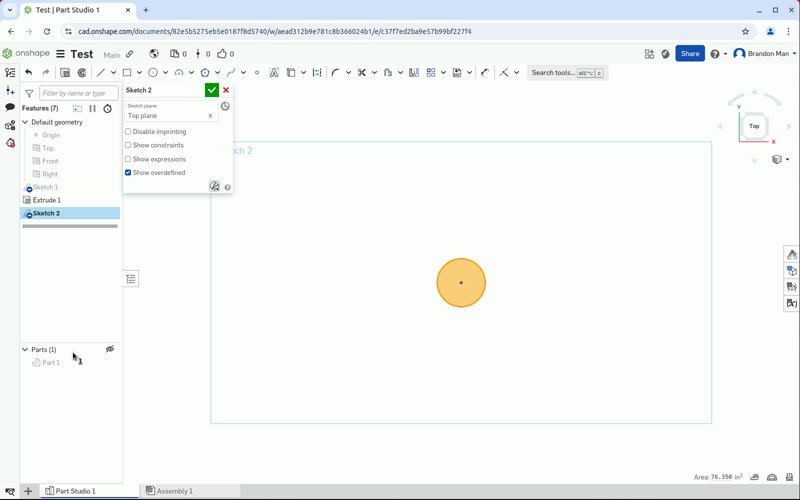
key(shift+y)
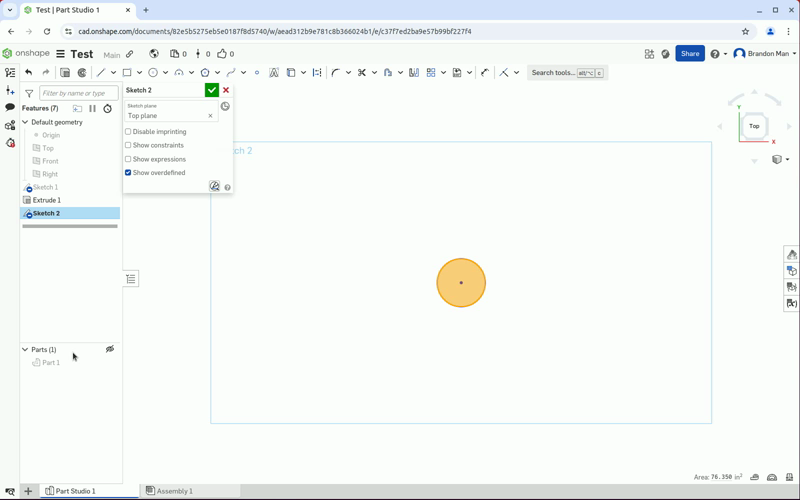
key(shift+e)
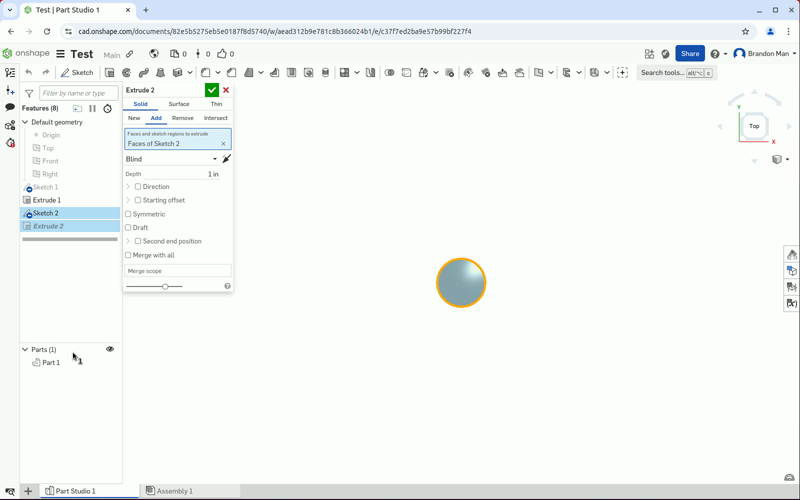
mouse_move(143, 106)
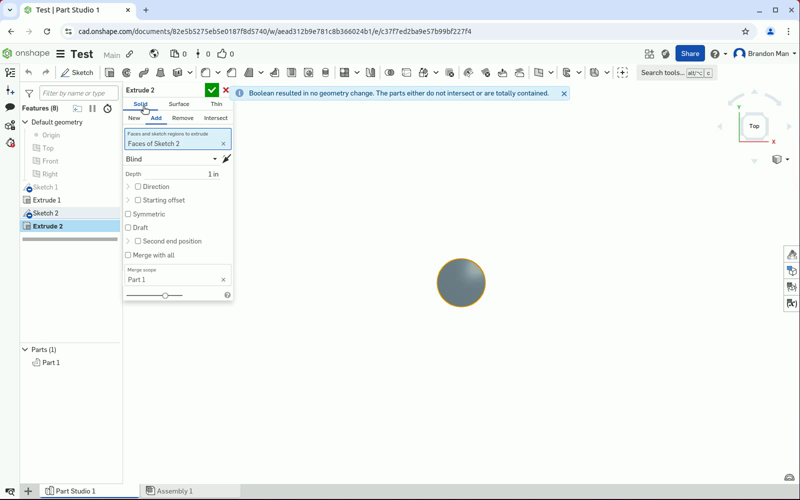
click(143, 106)
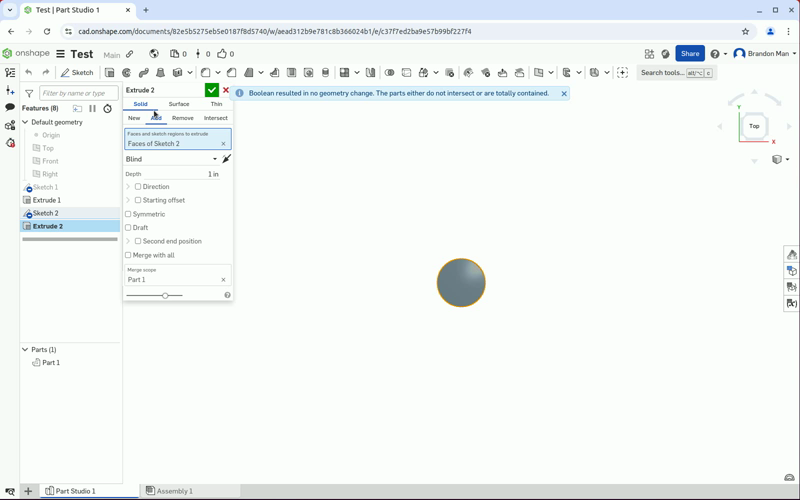
mouse_move(186, 120)
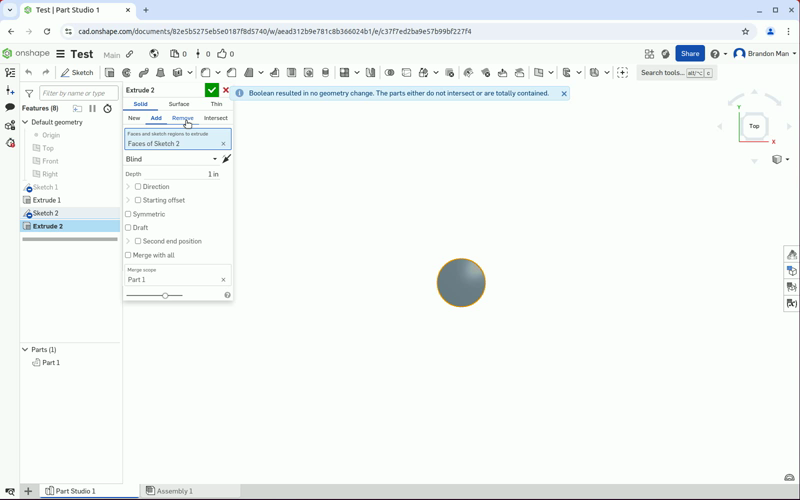
click(186, 120)
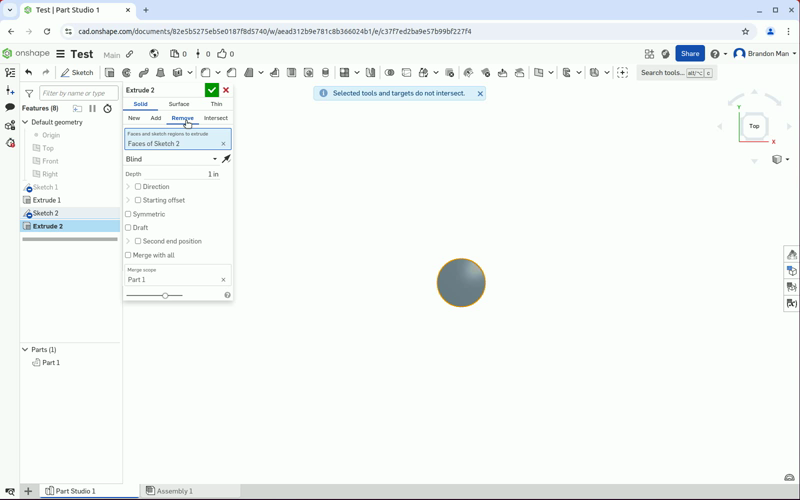
key(tab, 4)
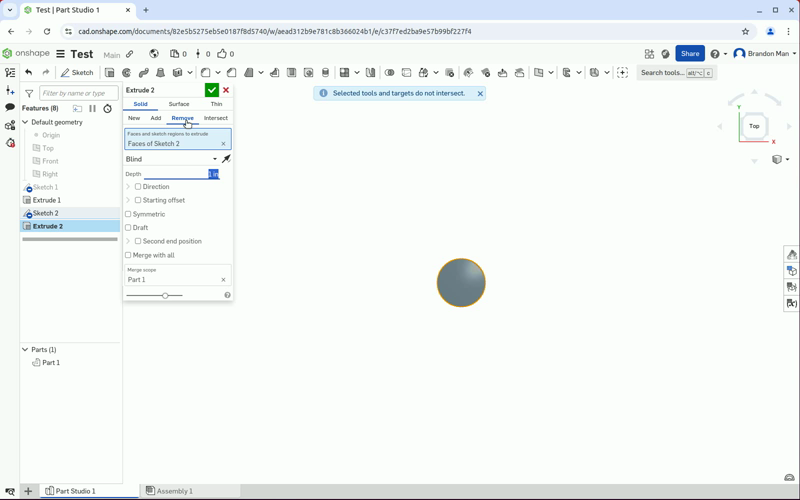
text(-23.108)
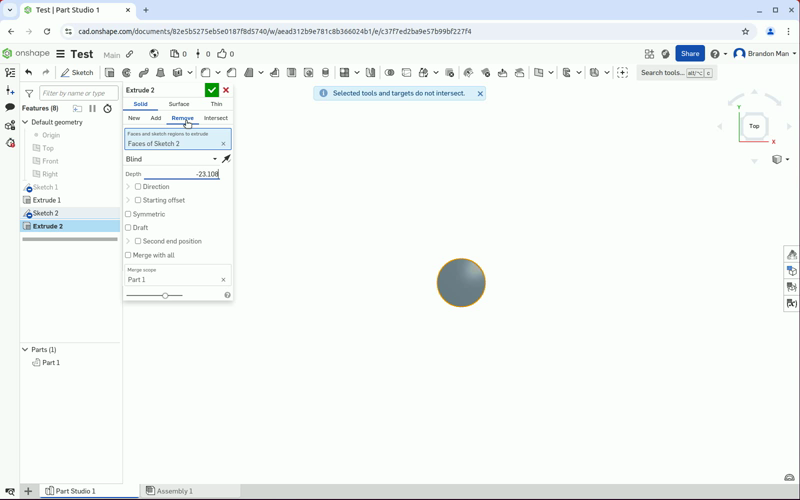
key(tab, 6)
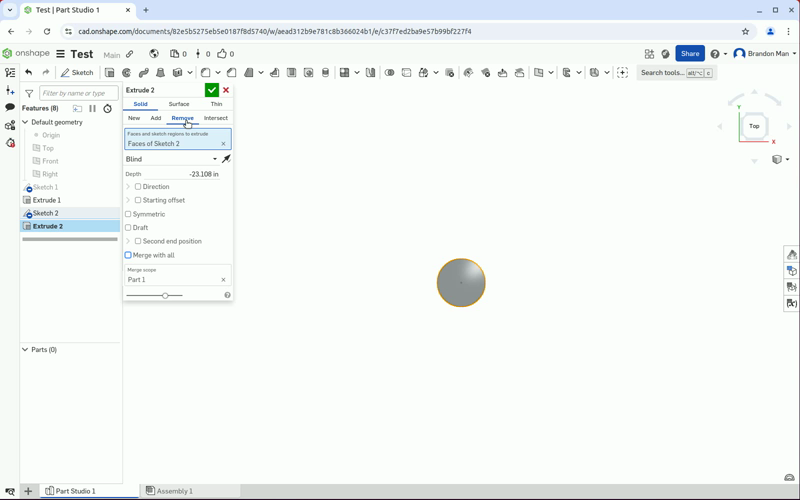
key(space)
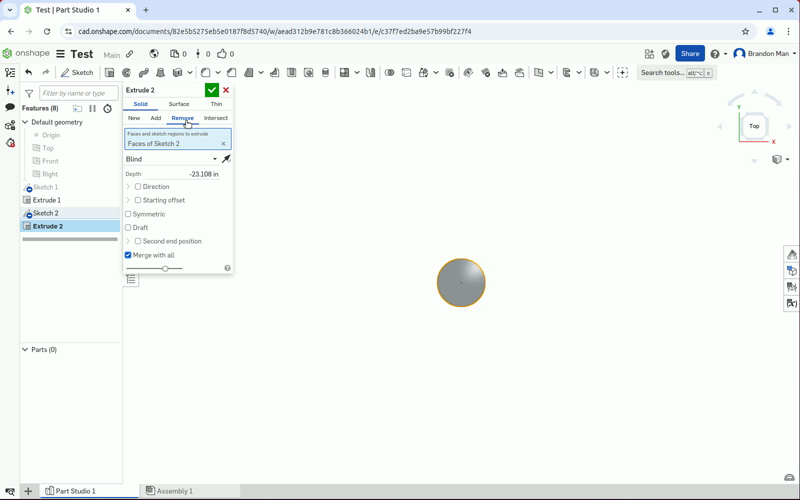
key(enter)
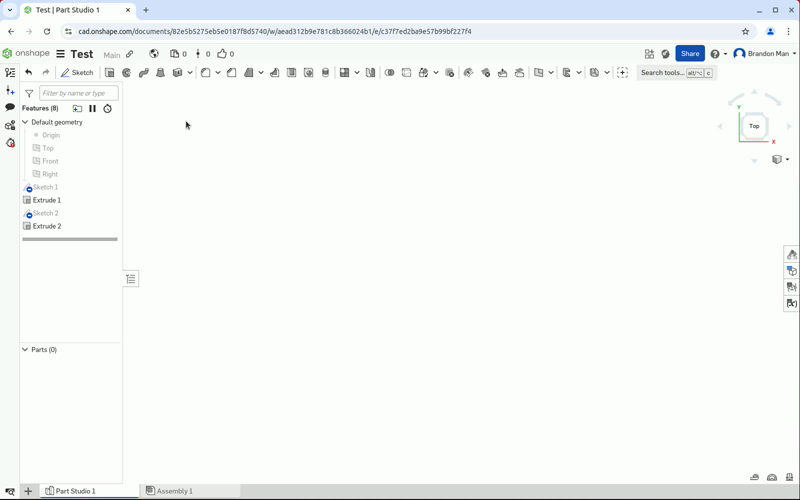
key(shift+h)
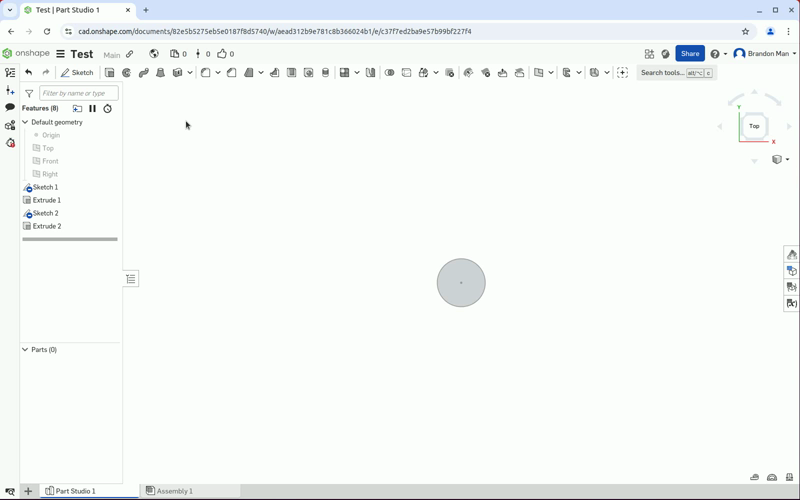
key(shift+h)
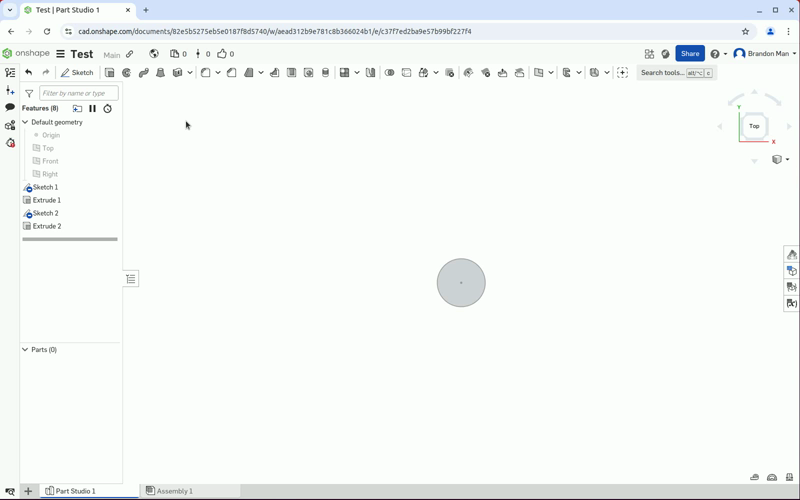
key(shift+7)
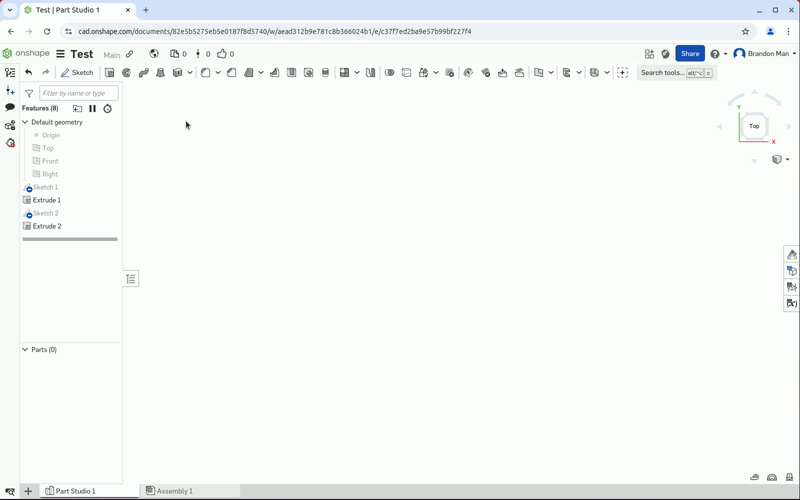
key(up, 3)
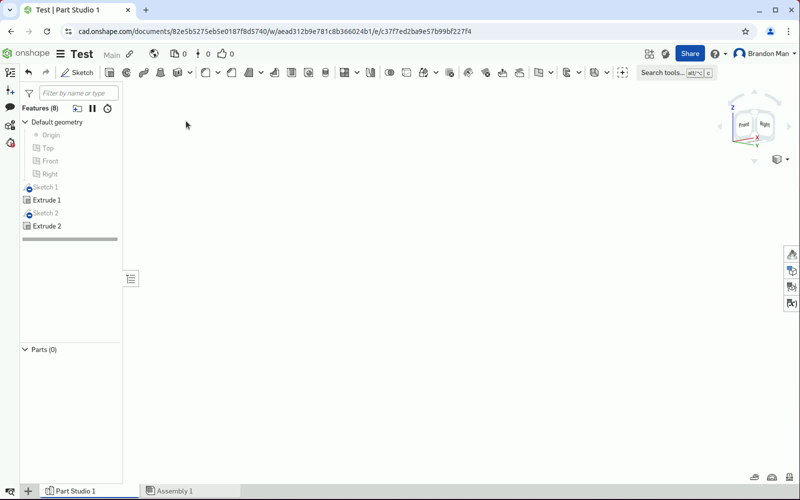
key(left, 3)
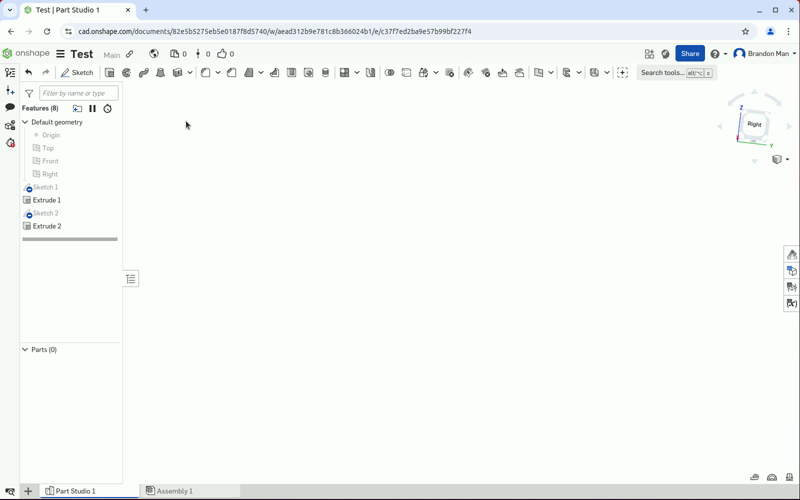
key(right, 3)
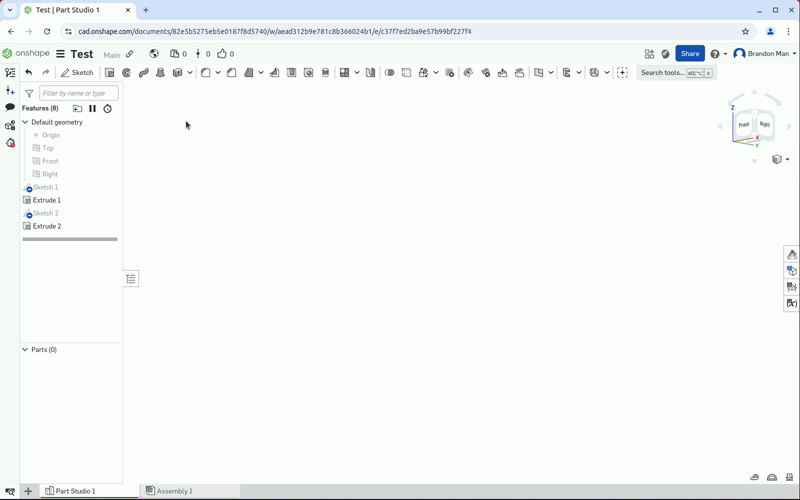
key(down, 3)
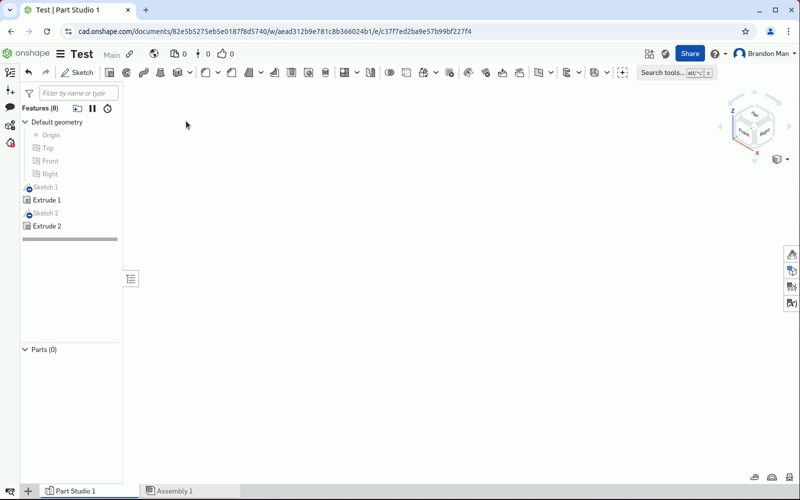
mouse_move(73, 189)
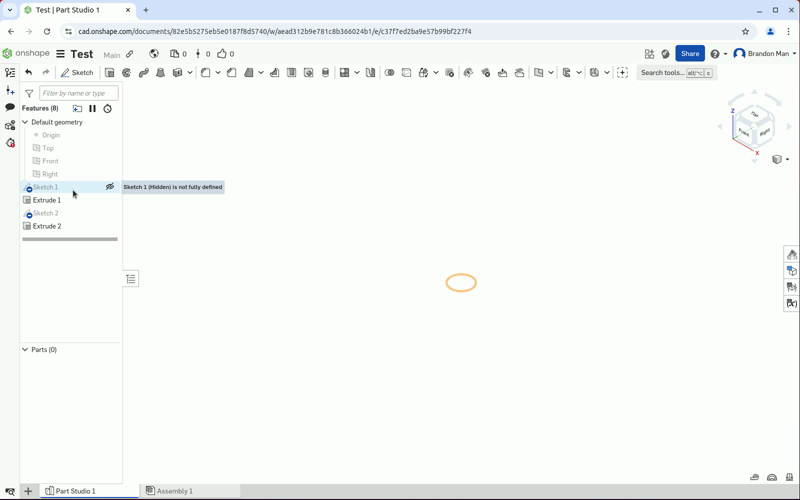
click(73, 189)